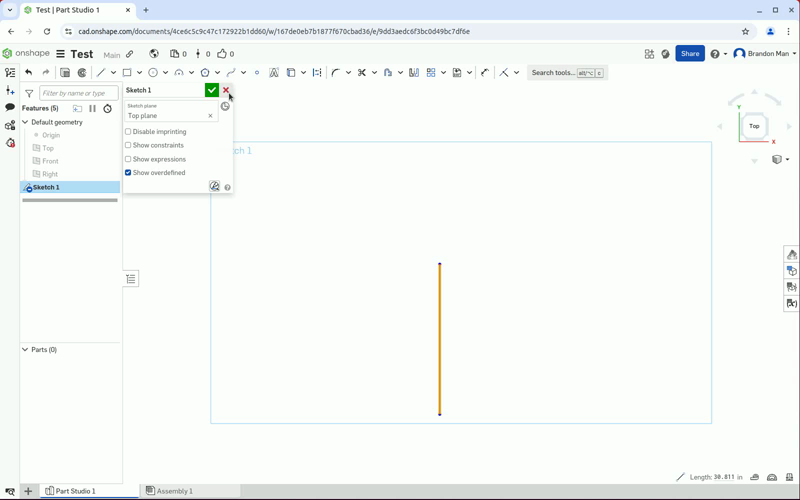
key(shift+h)
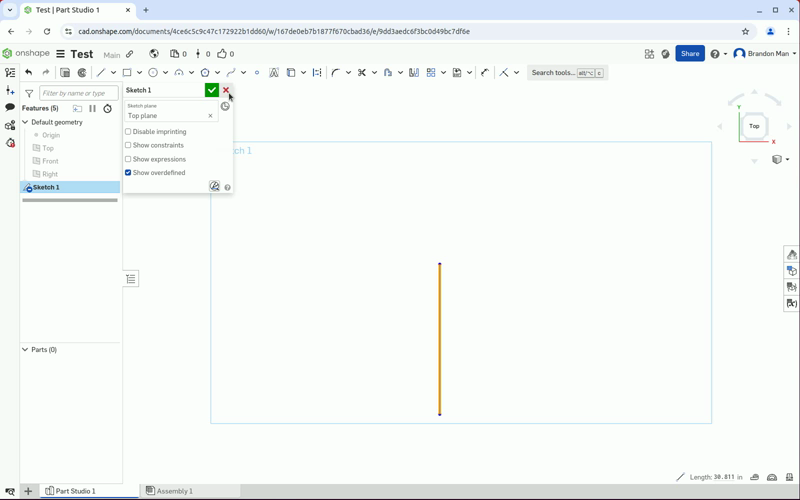
key(shift+s)
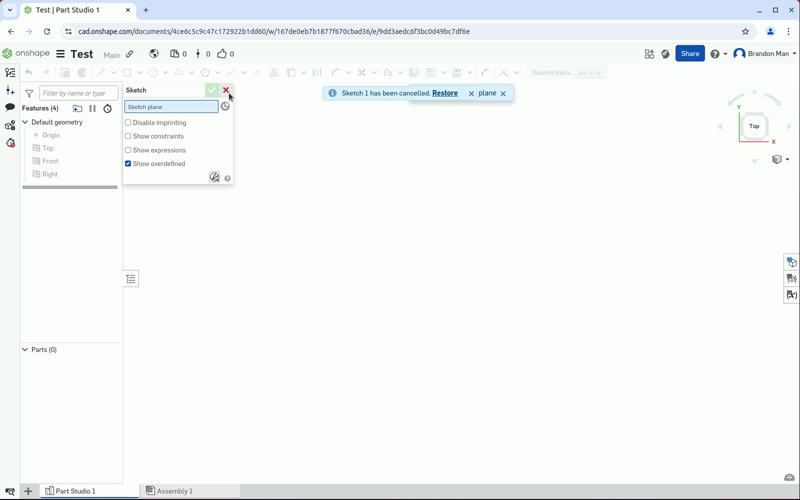
mouse_move(73, 150)
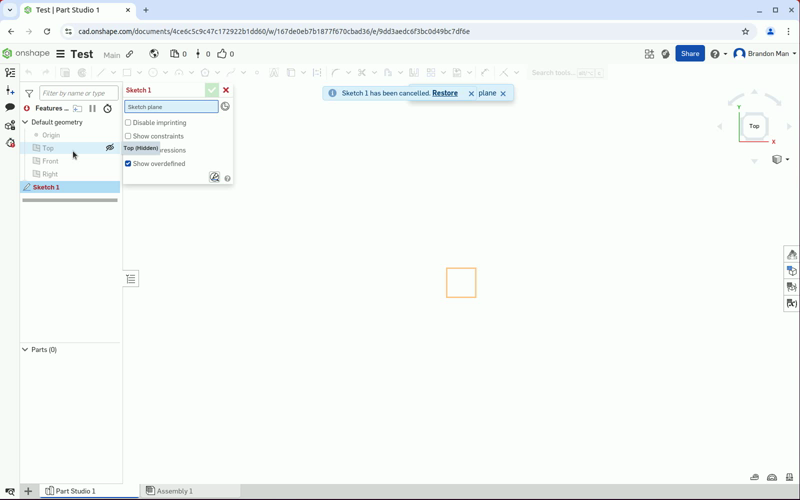
click(73, 150)
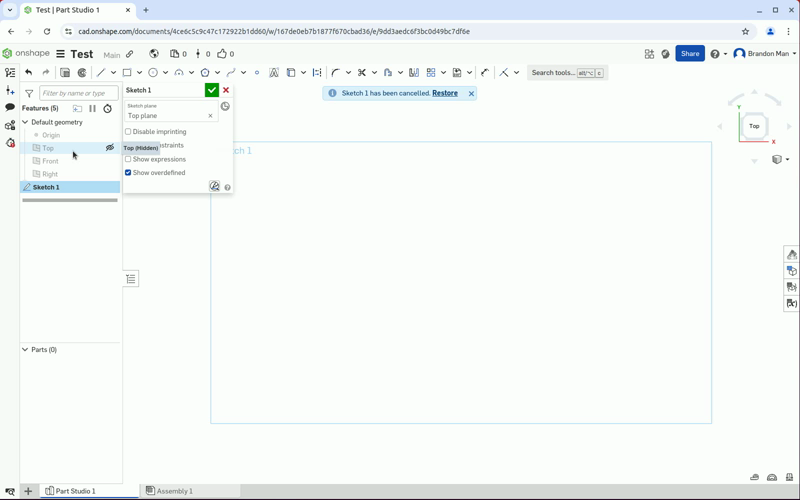
mouse_move(73, 352)
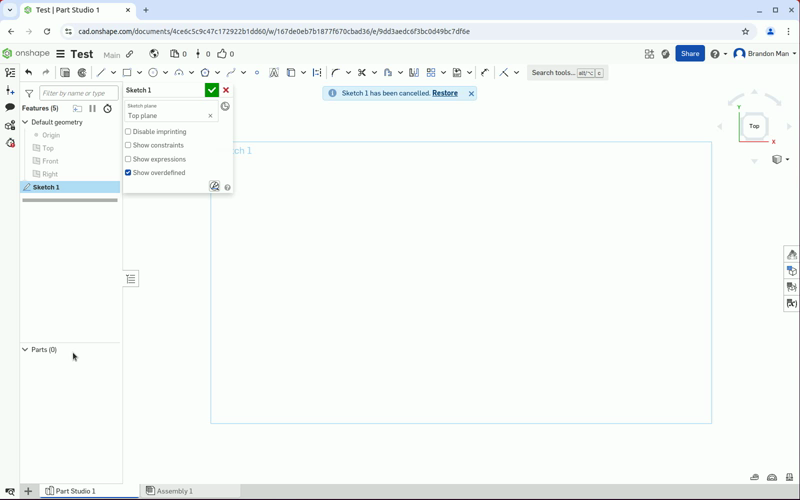
key(y)
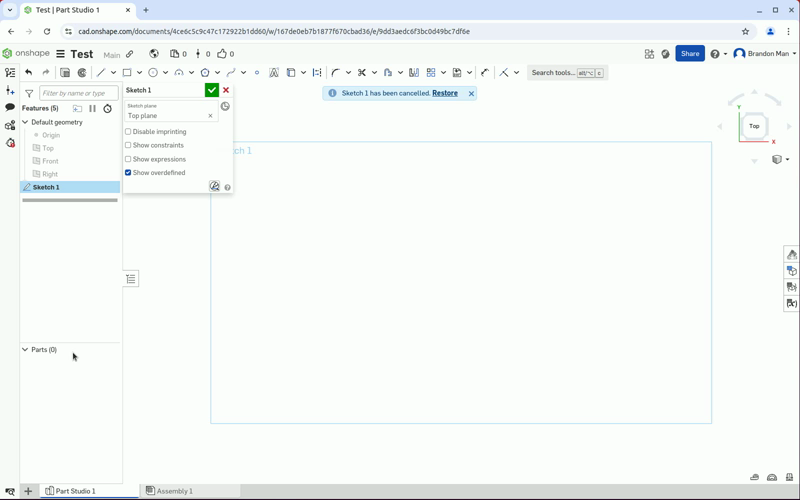
key(c)
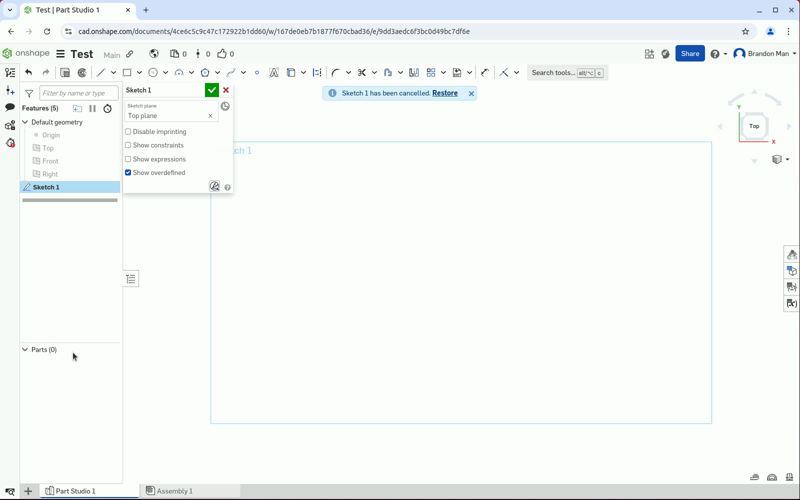
key_down(shift)
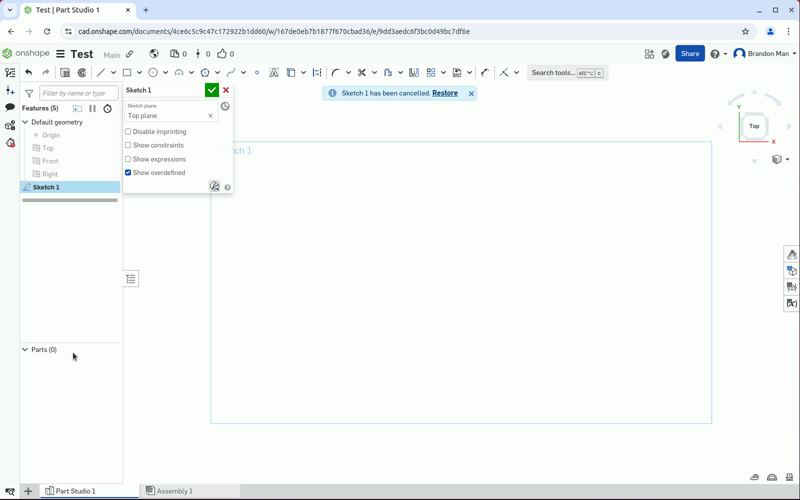
mouse_move(461, 282)
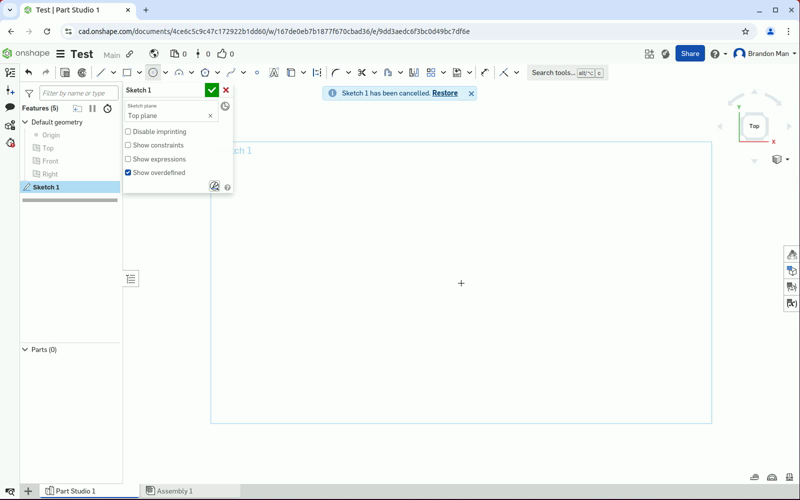
click(461, 282)
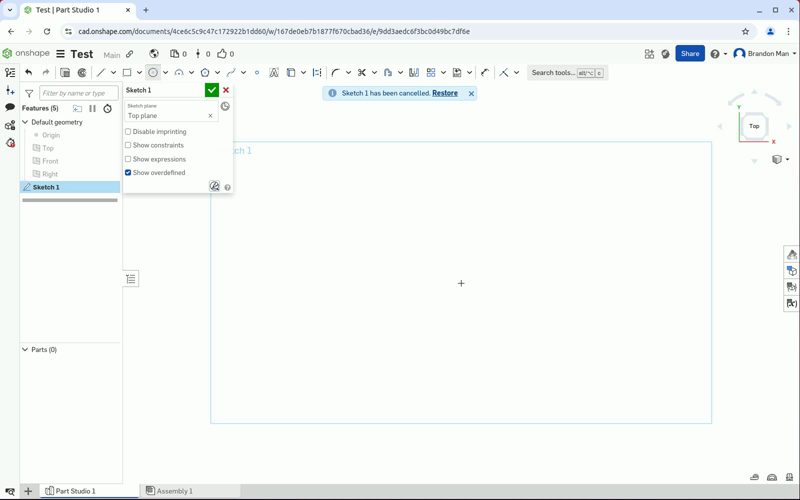
key_up(shift)
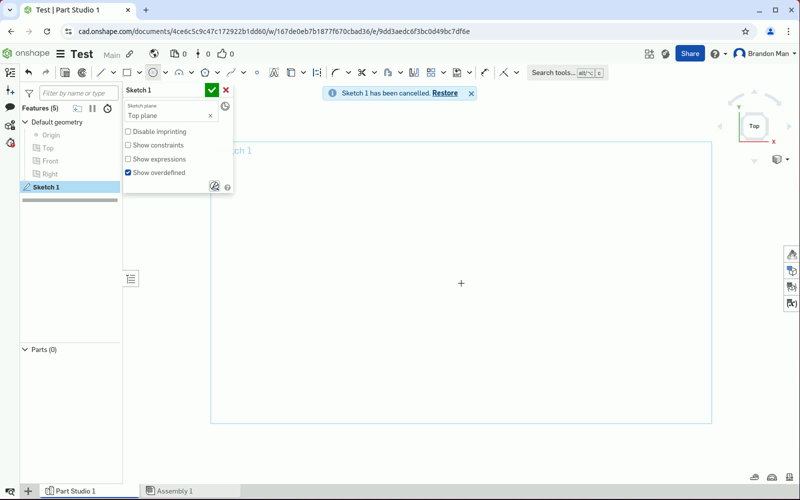
mouse_move(572, 282)
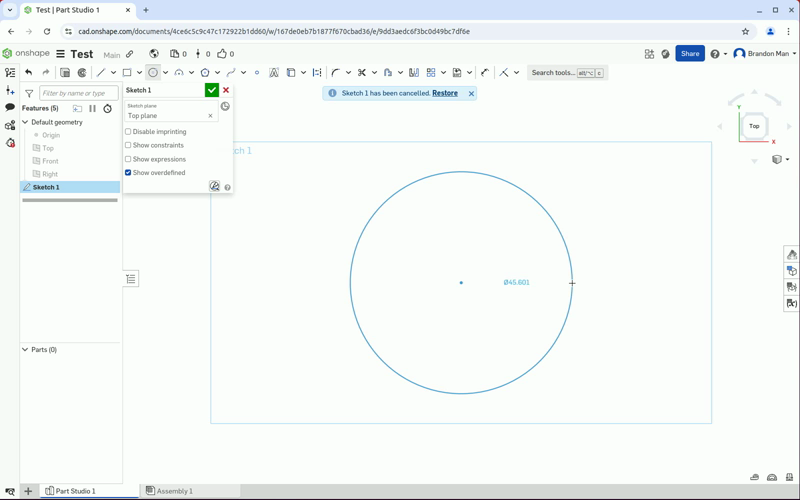
click(572, 282)
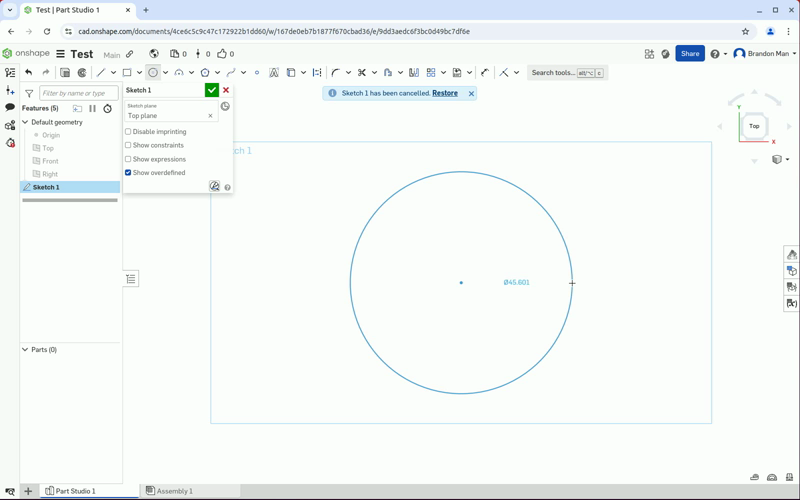
key(esc)
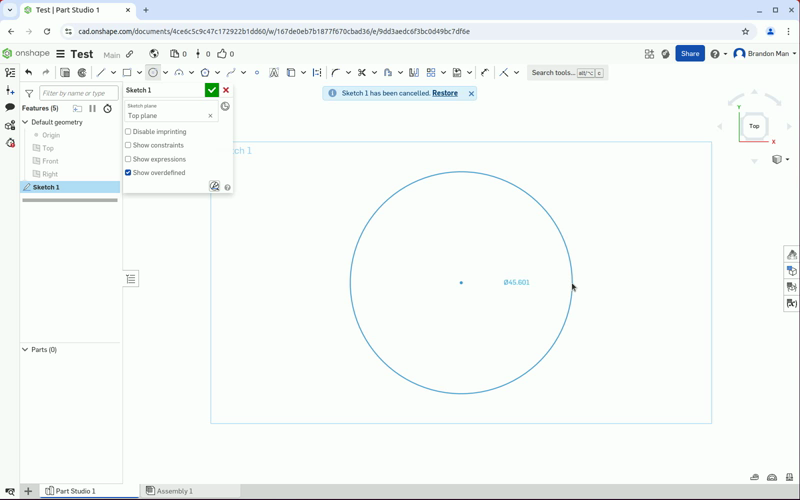
mouse_move(490, 299)
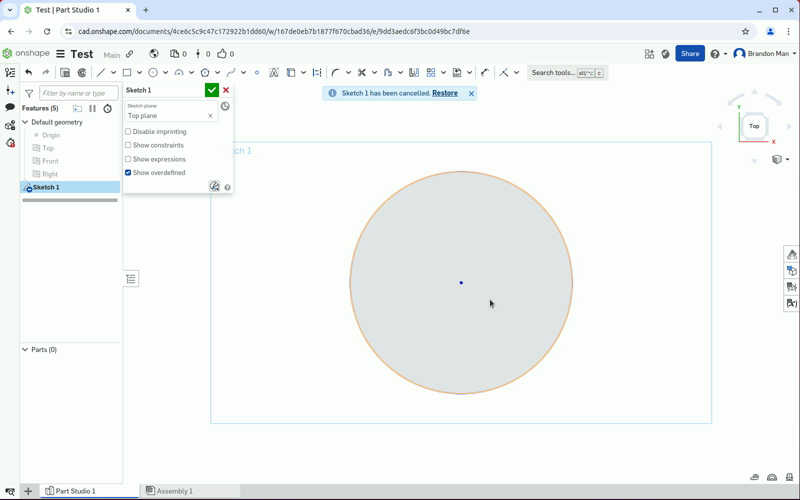
click(490, 299)
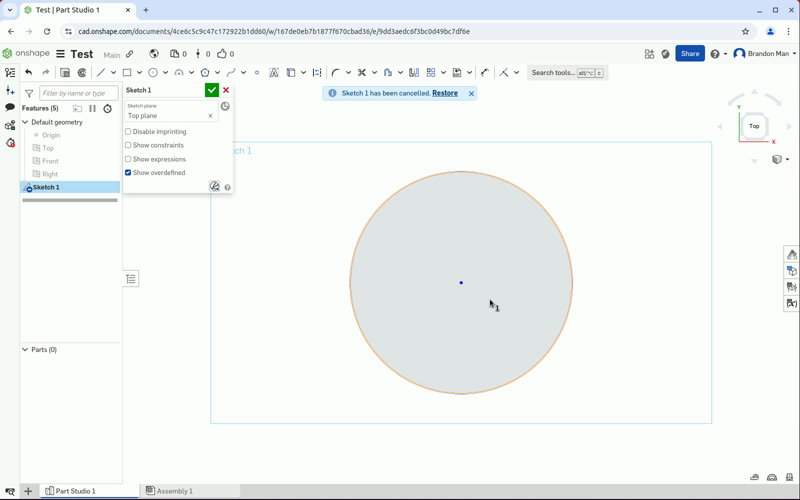
mouse_move(73, 352)
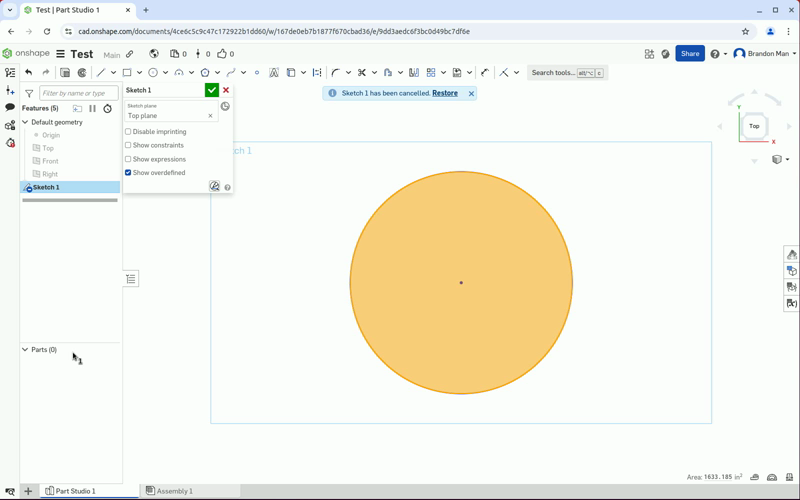
key(shift+y)
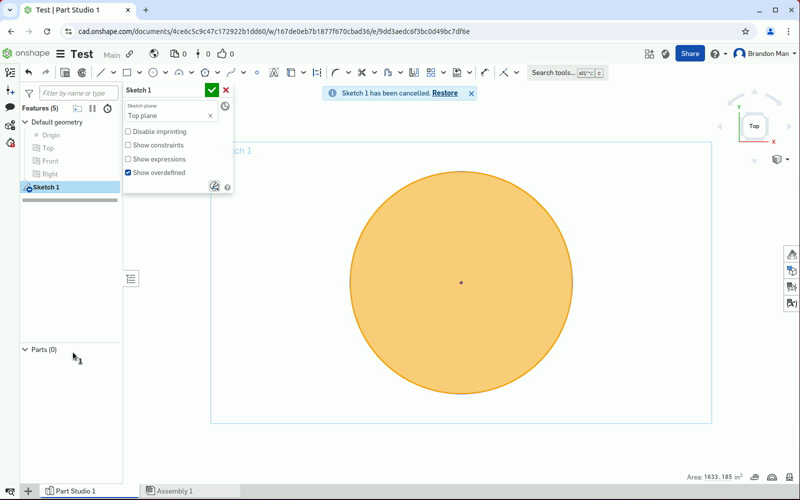
key(shift+e)
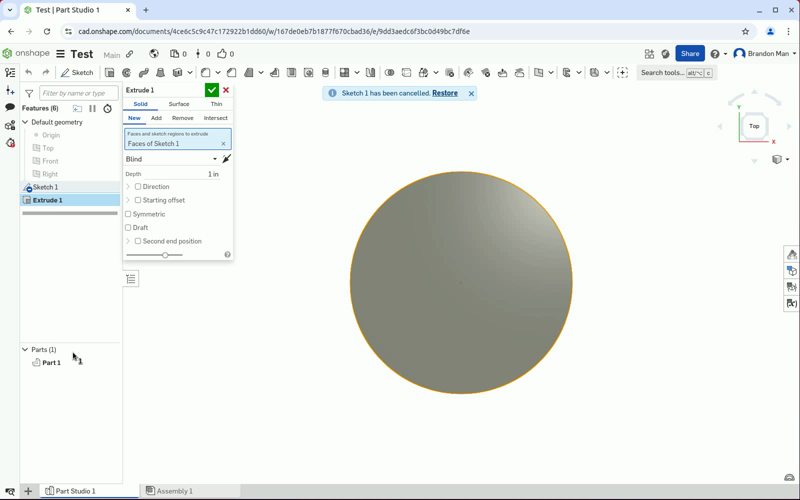
mouse_move(143, 106)
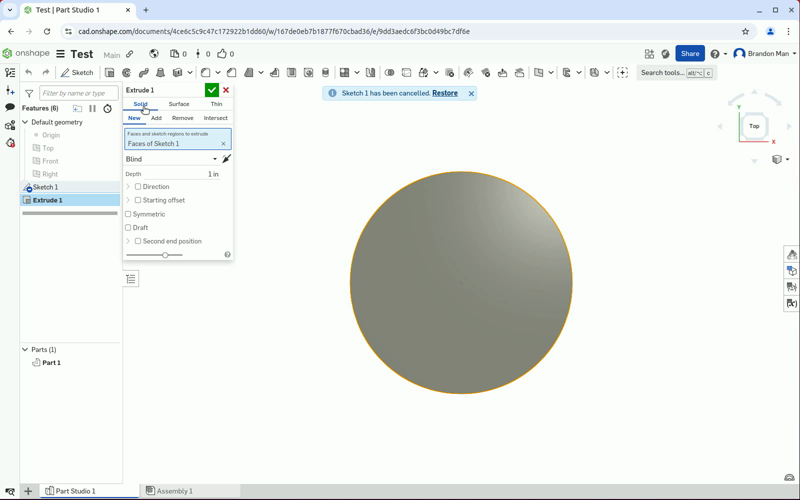
click(143, 106)
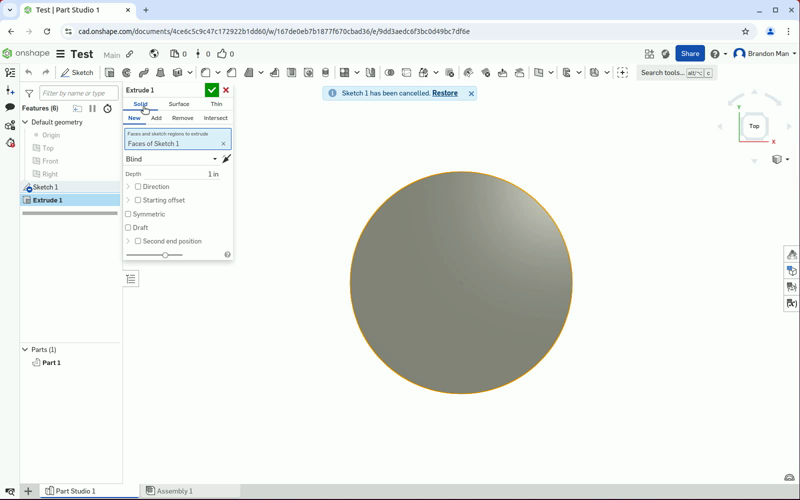
mouse_move(137, 120)
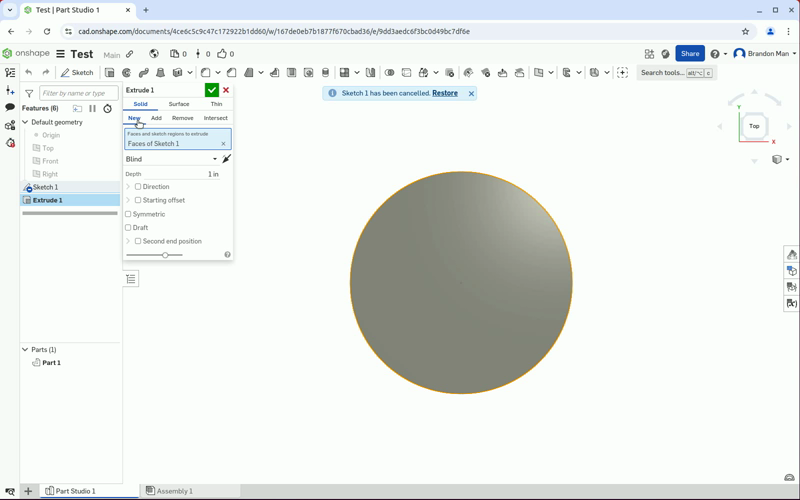
click(137, 120)
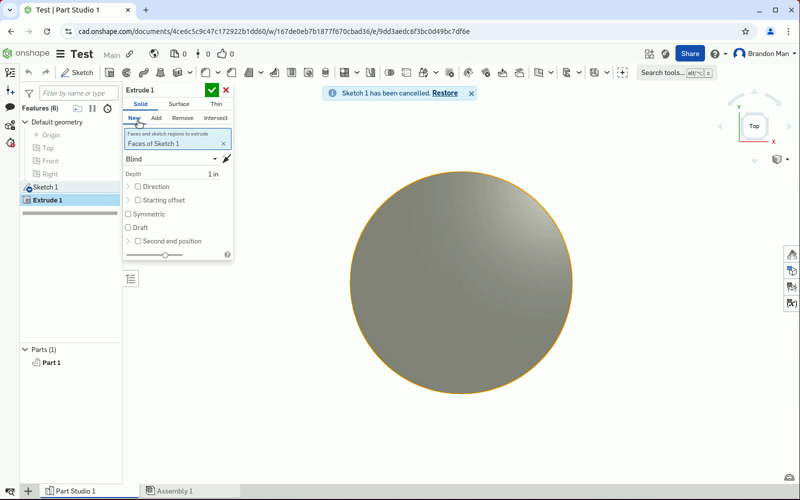
key(tab, 4)
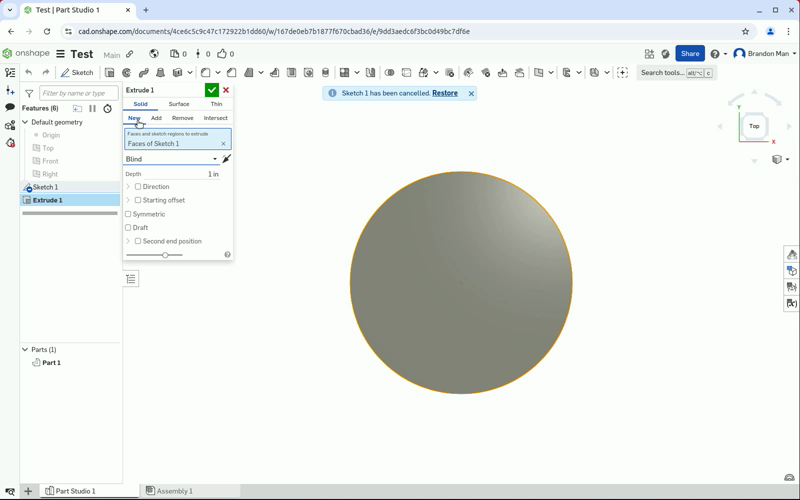
text(1.444)
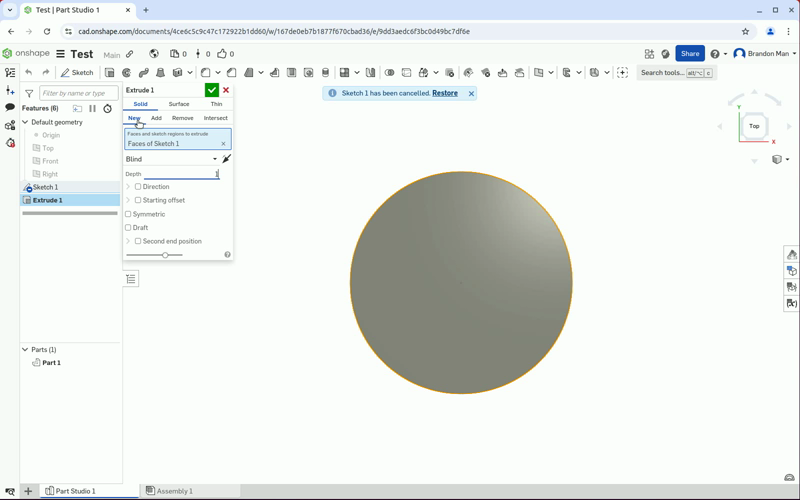
key(enter)
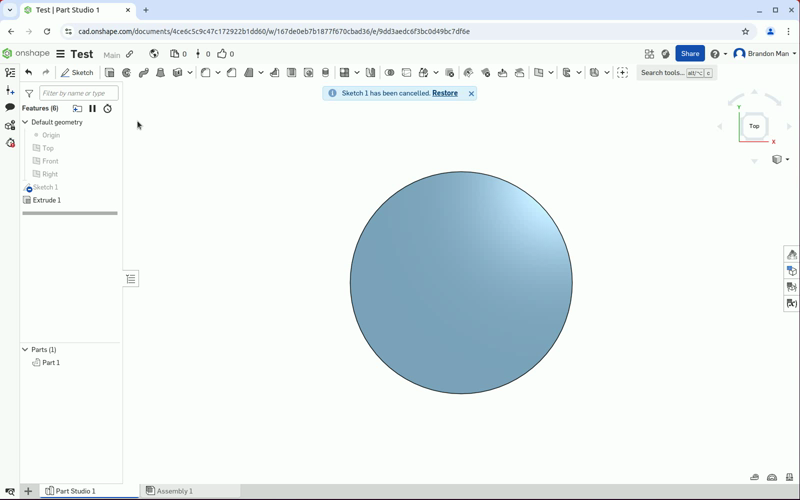
key(shift+h)
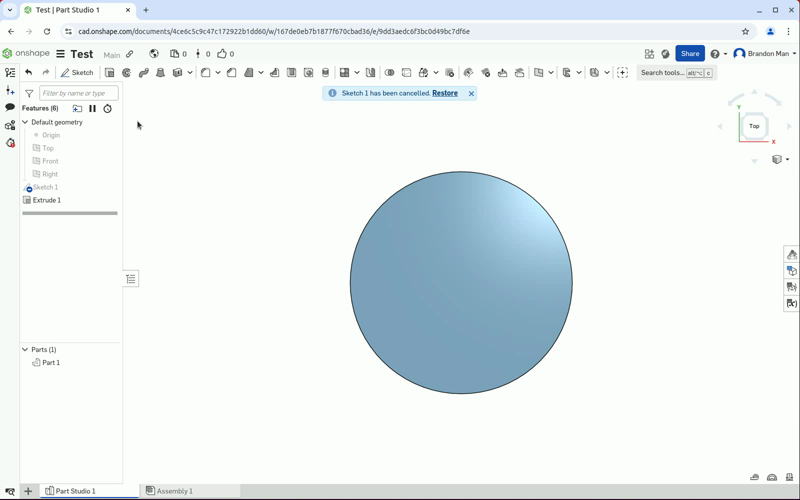
key(shift+h)
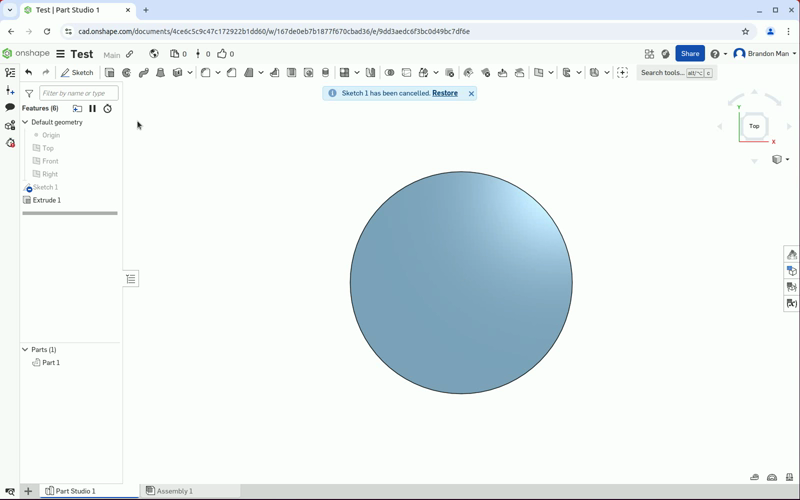
mouse_move(73, 189)
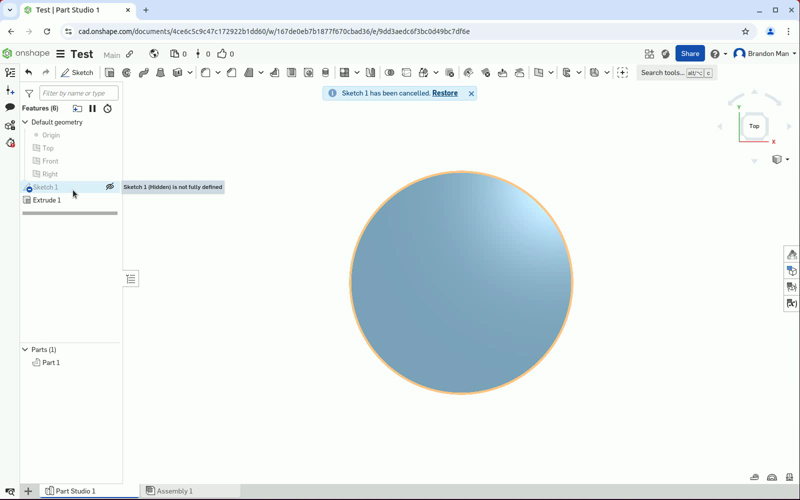
click(73, 189)
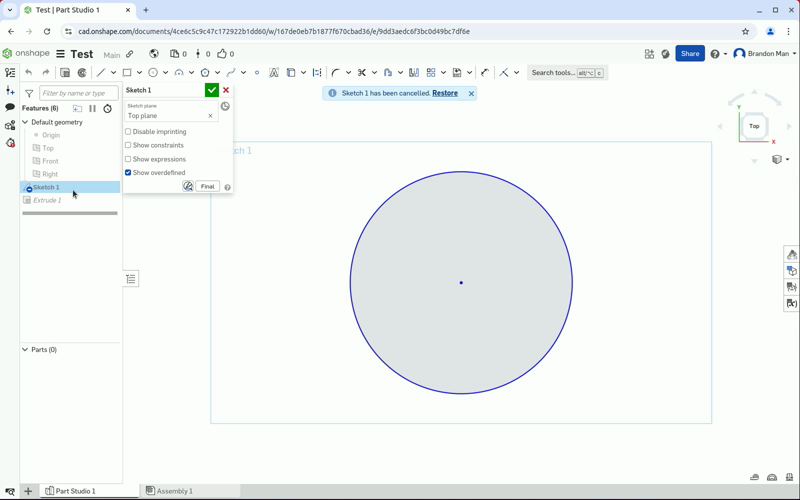
mouse_move(229, 92)
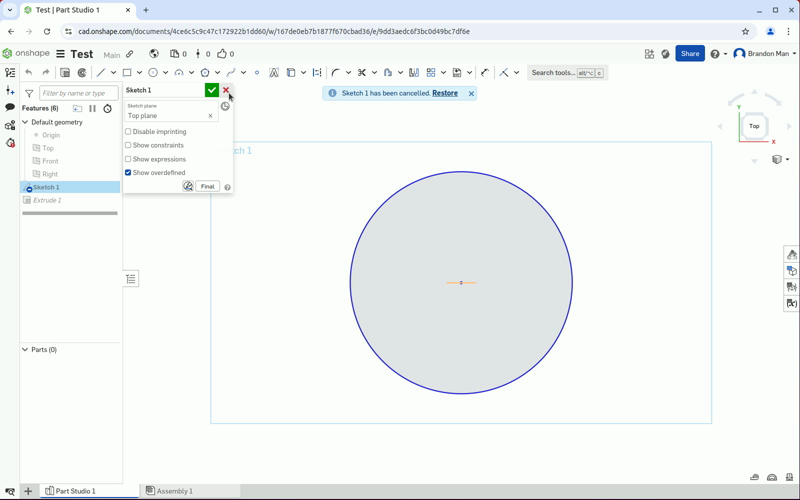
click(229, 92)
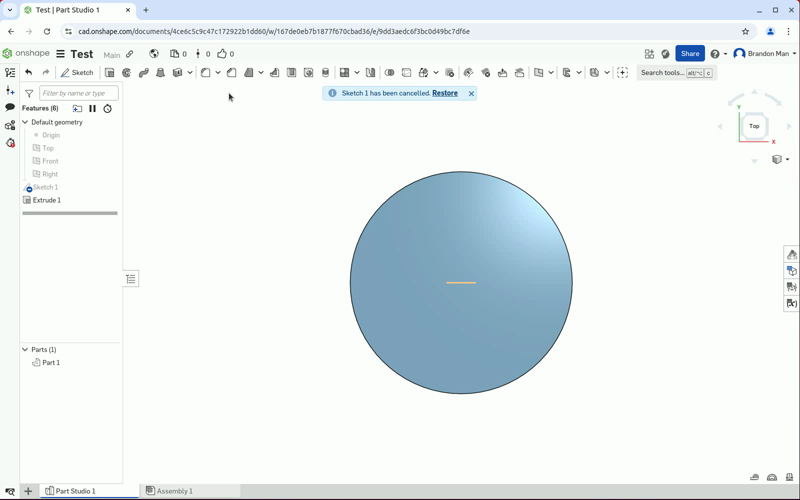
mouse_move(541, 75)
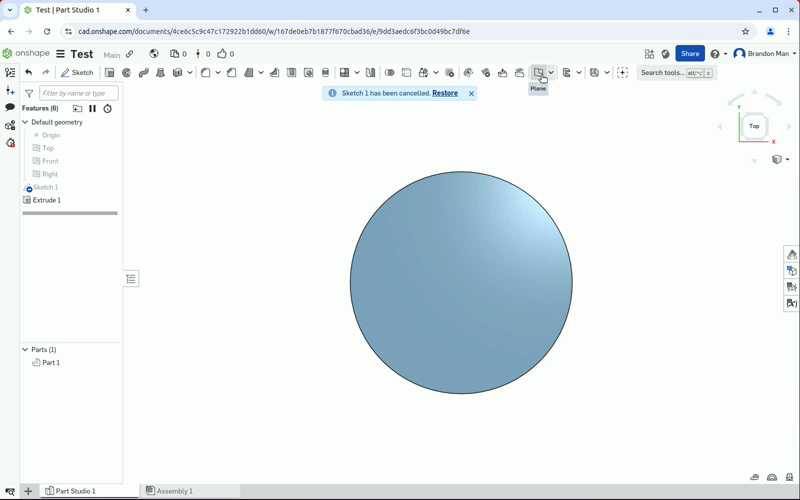
click(541, 75)
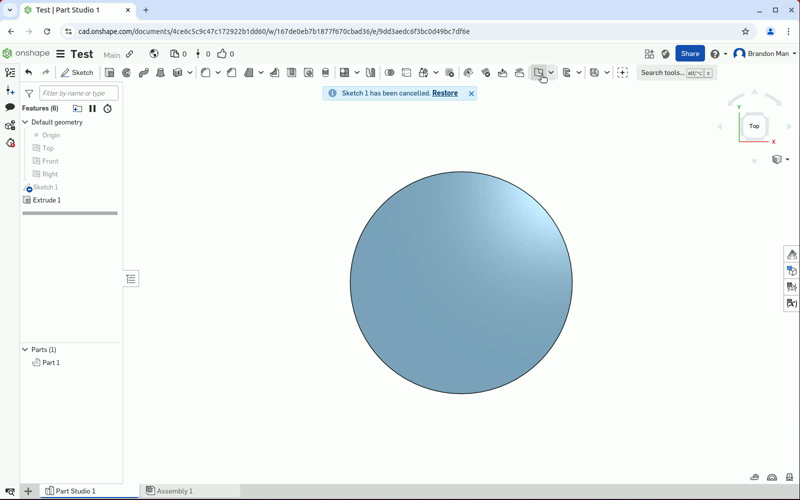
mouse_move(73, 150)
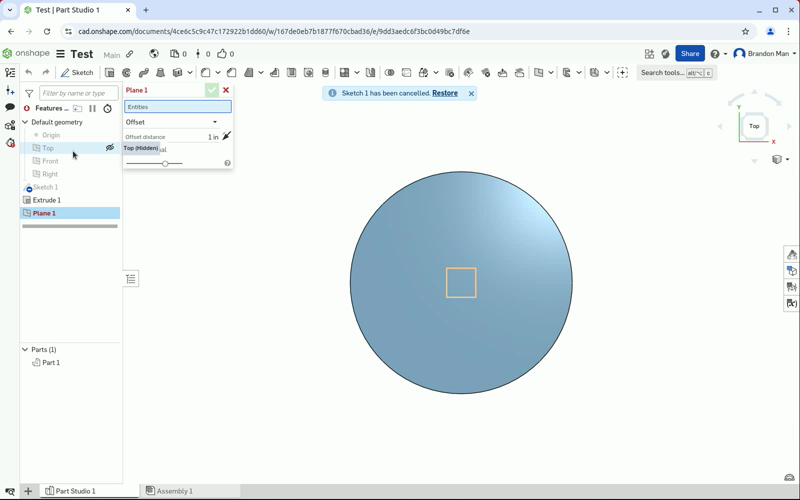
click(73, 150)
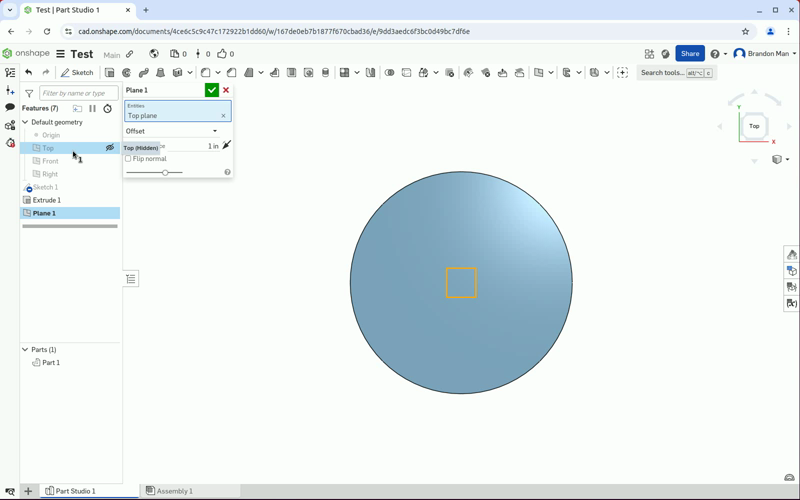
key(tab, 2)
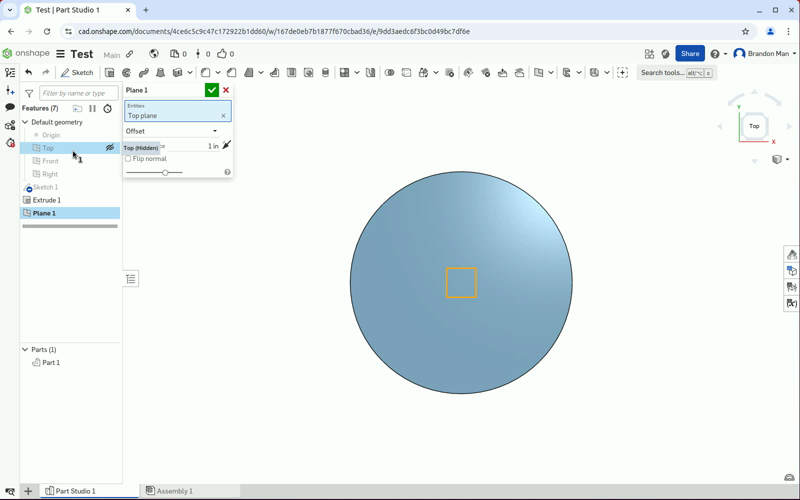
text(1.448)
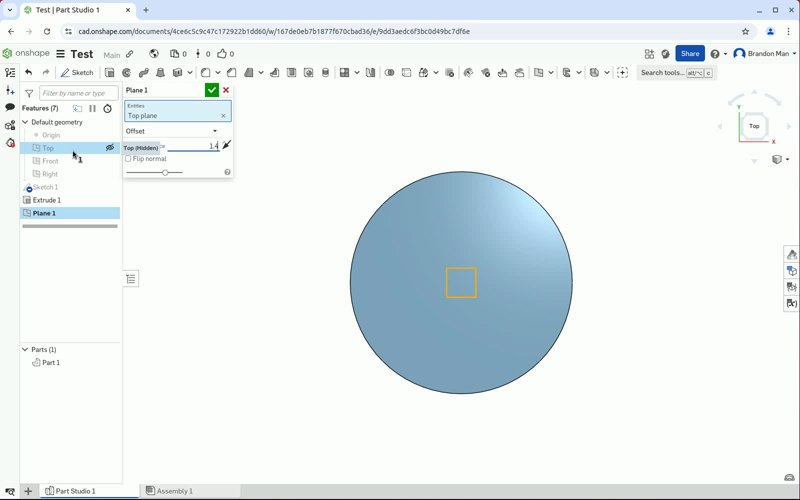
key(enter, 2)
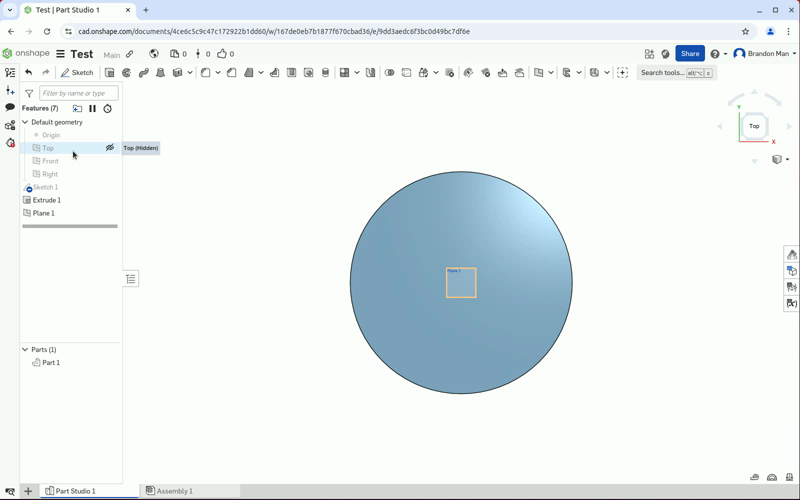
key(shift+s)
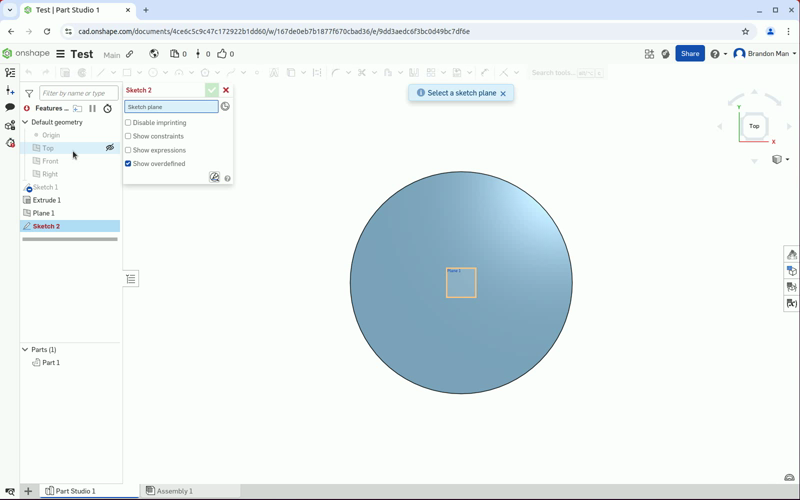
mouse_move(73, 215)
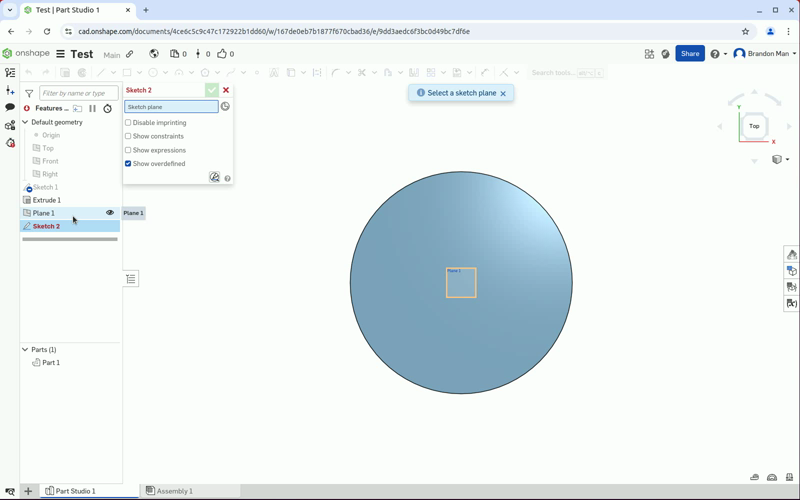
click(73, 215)
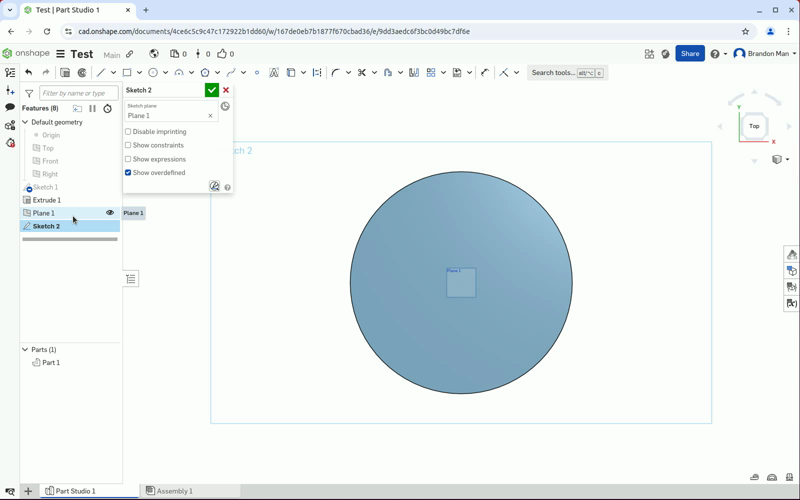
mouse_move(73, 352)
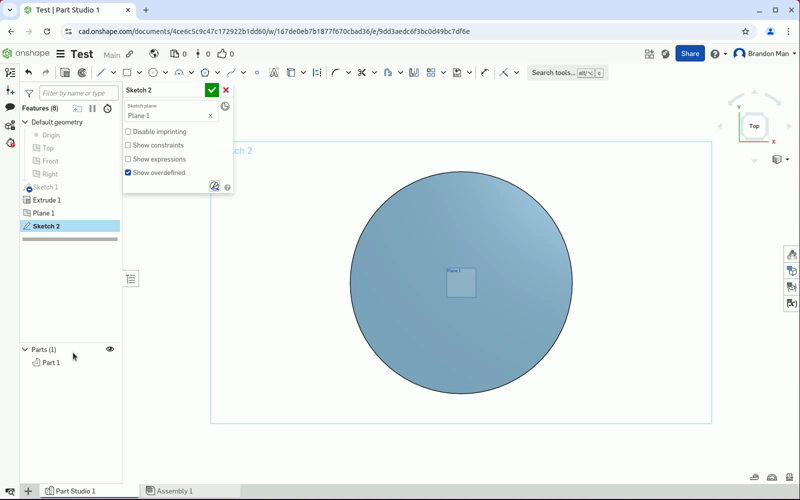
key(y)
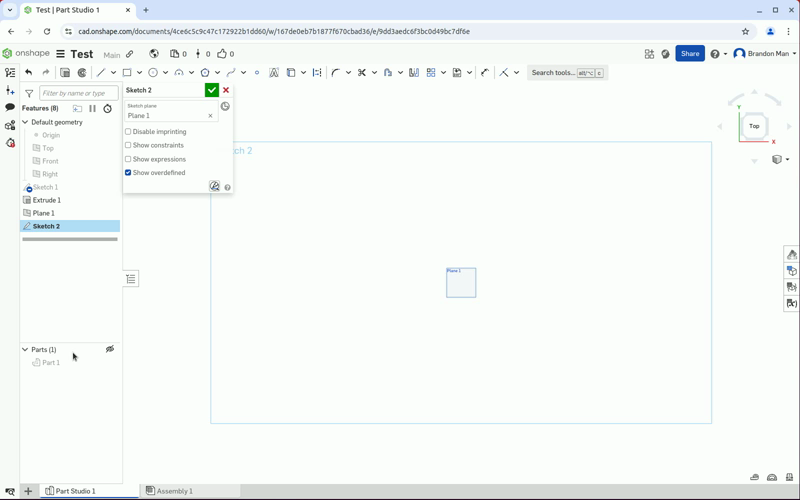
key(c)
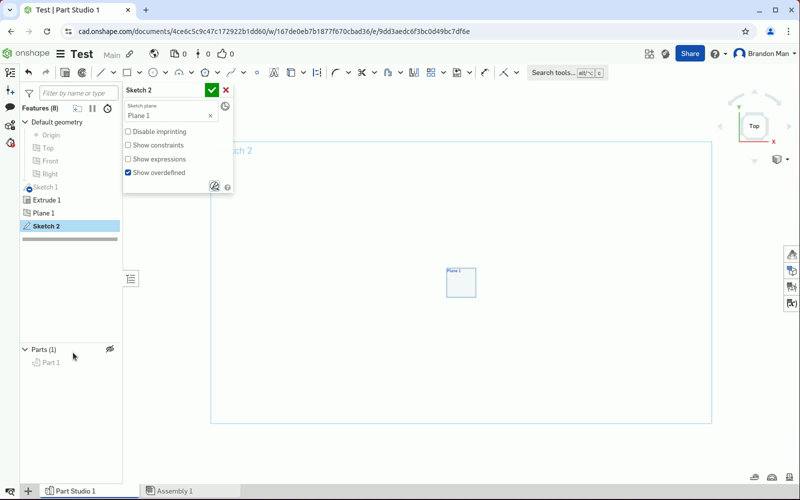
key_down(shift)
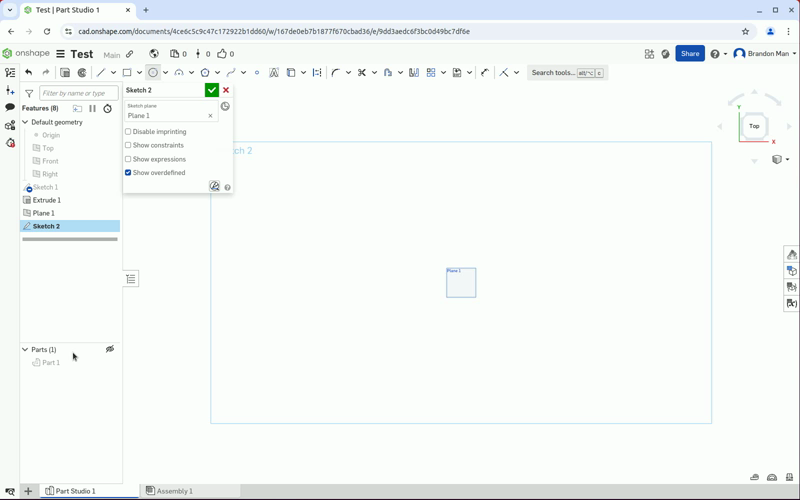
mouse_move(460, 282)
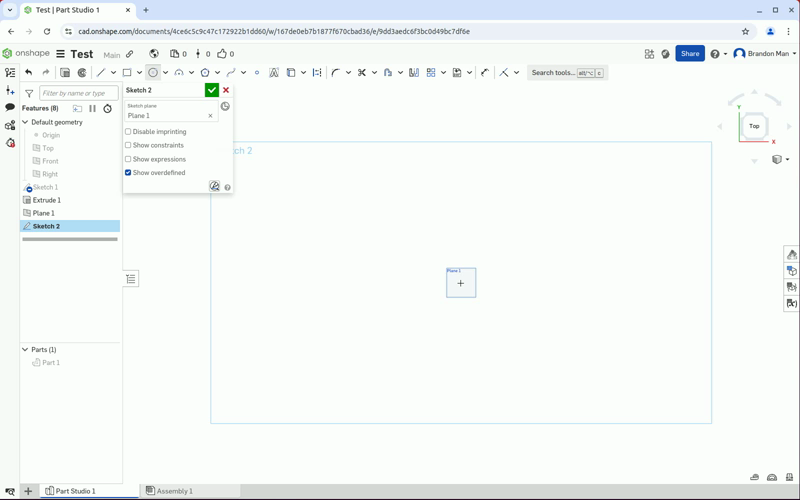
click(460, 282)
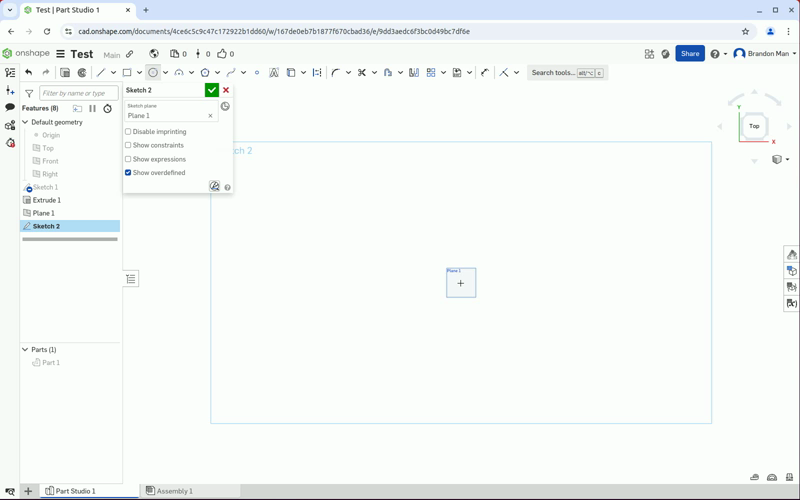
key_up(shift)
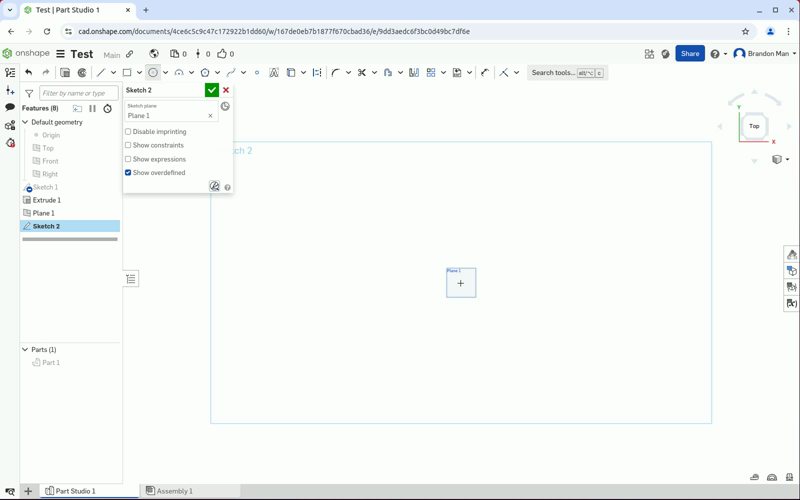
mouse_move(491, 282)
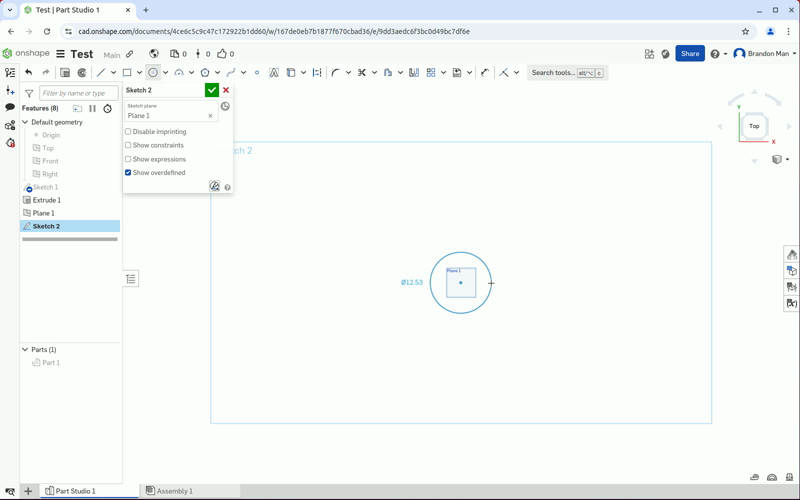
click(491, 282)
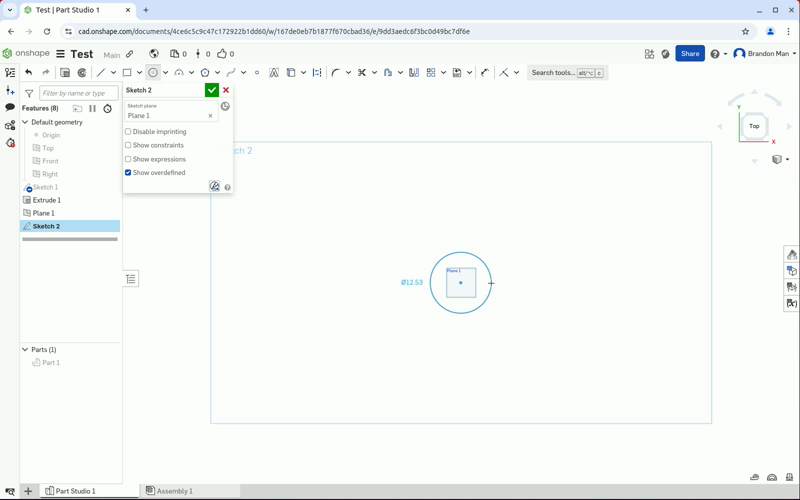
key(esc)
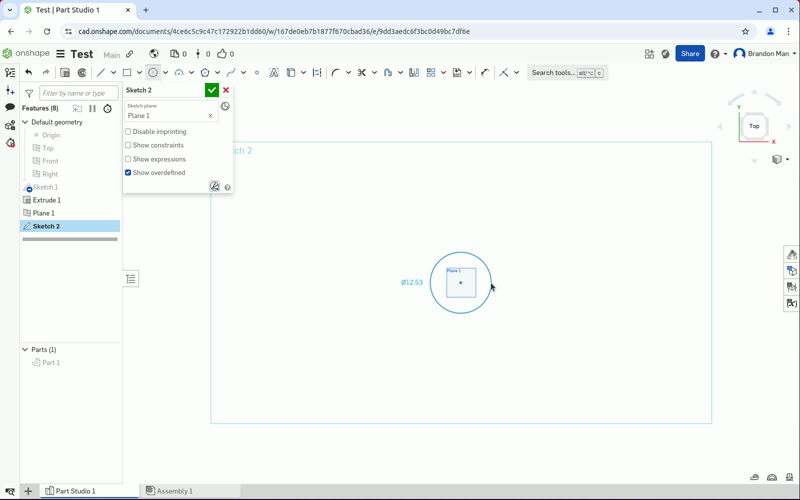
mouse_move(450, 266)
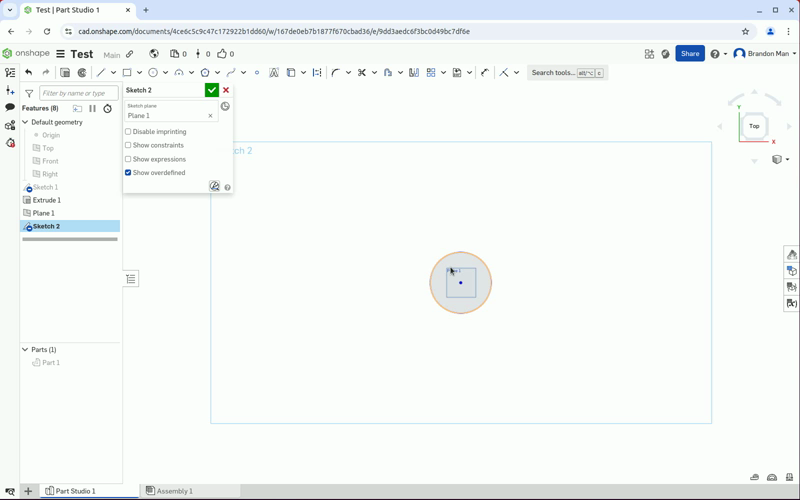
click(450, 266)
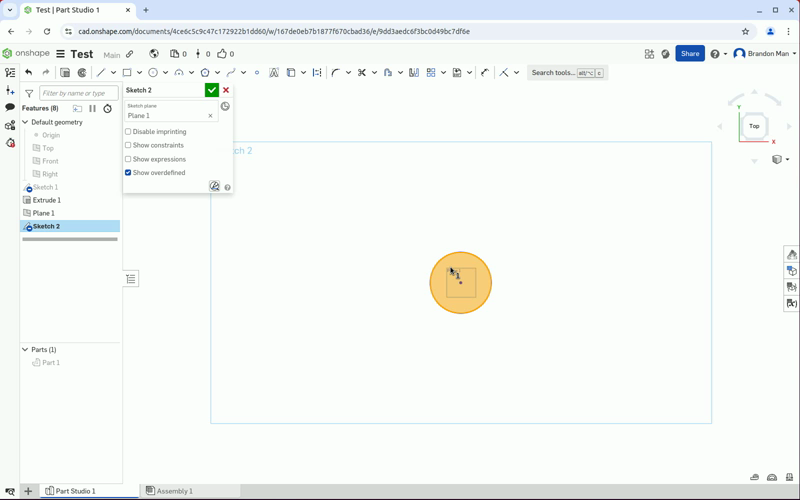
mouse_move(73, 352)
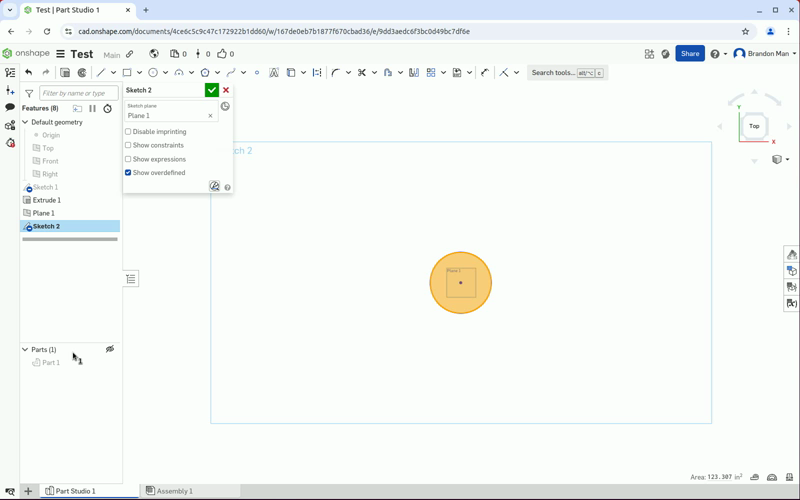
key(shift+y)
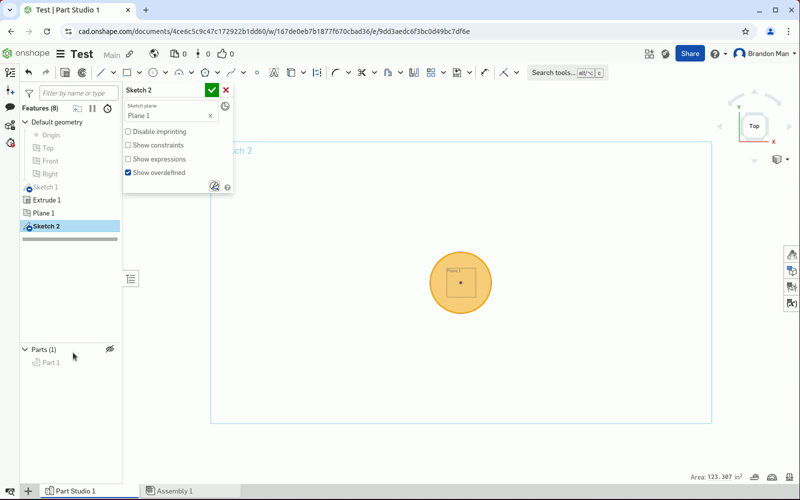
key(shift+e)
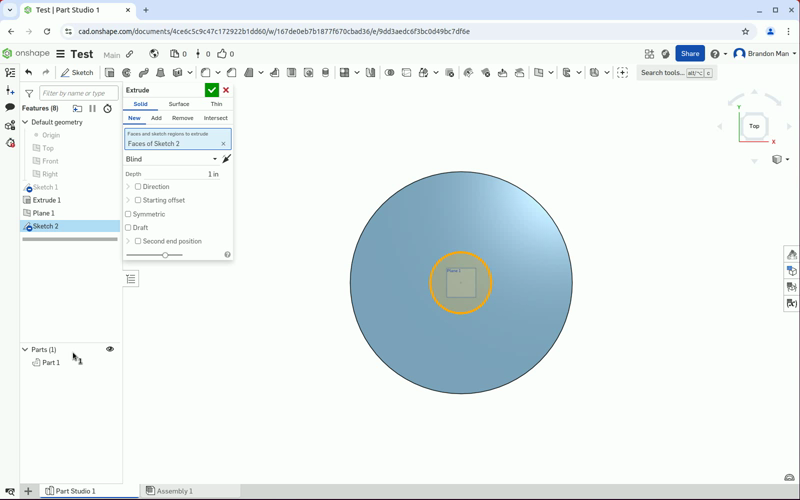
mouse_move(143, 106)
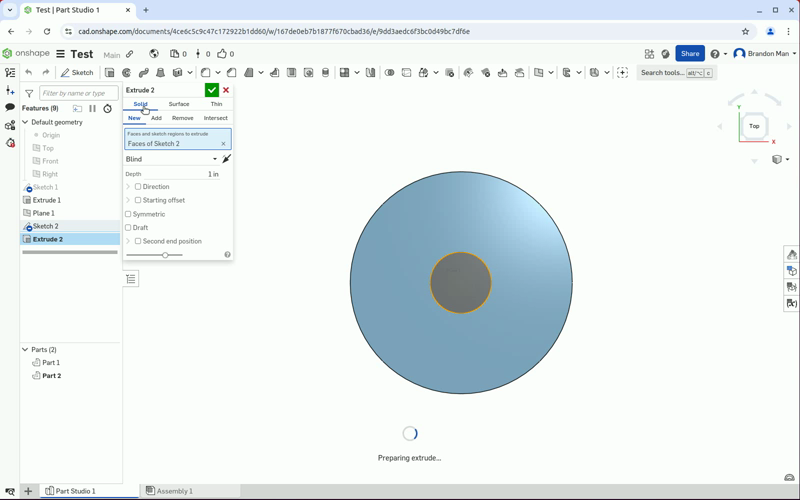
click(143, 106)
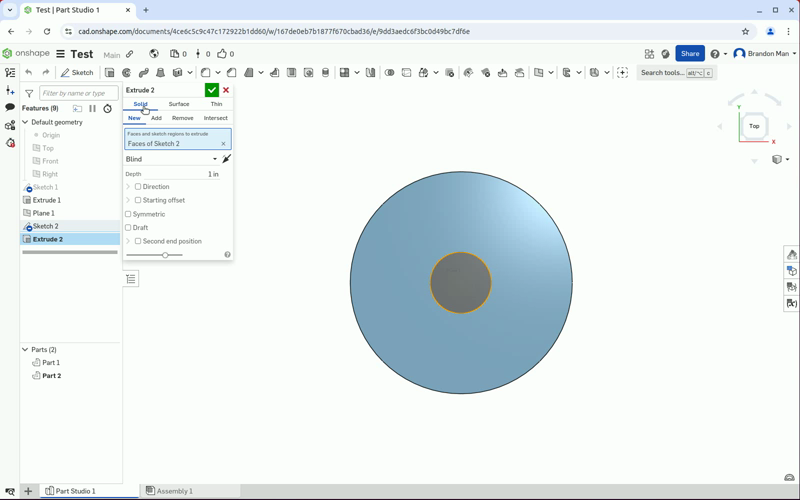
mouse_move(137, 120)
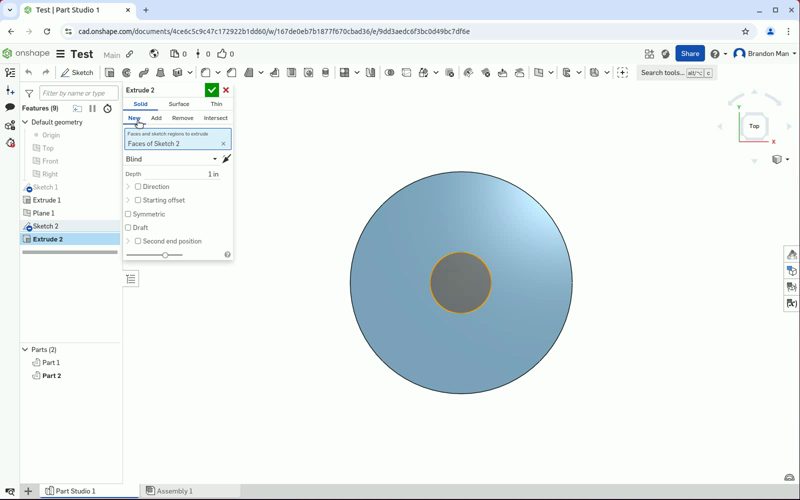
click(137, 120)
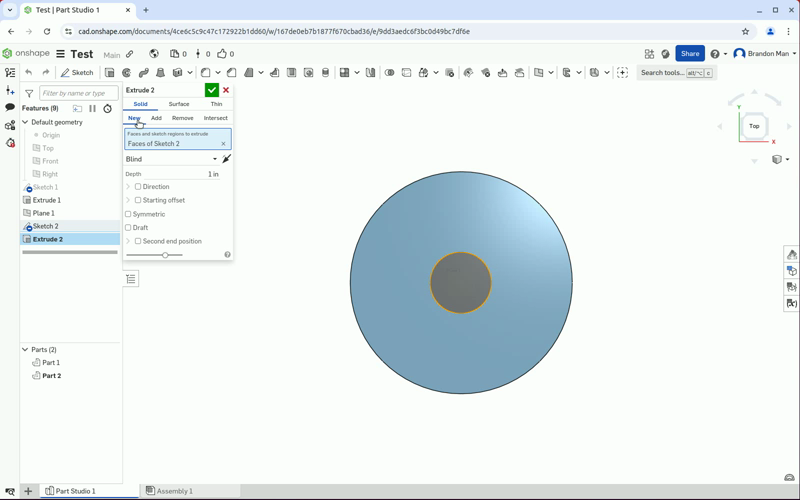
key(tab, 4)
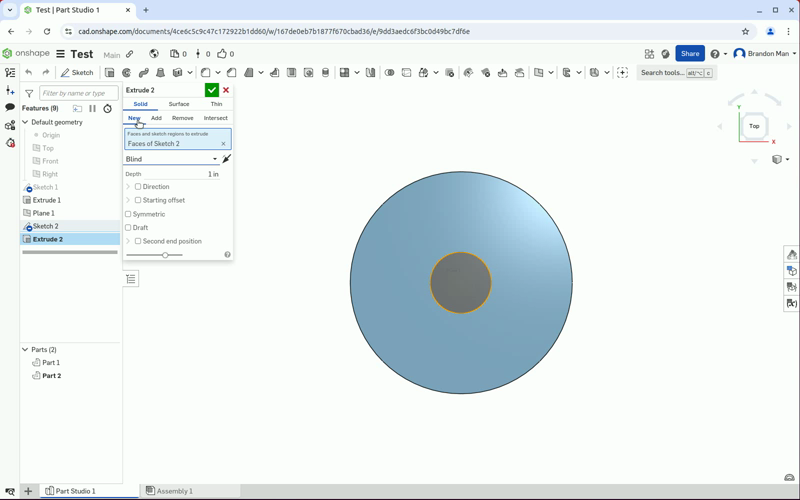
text(3.129)
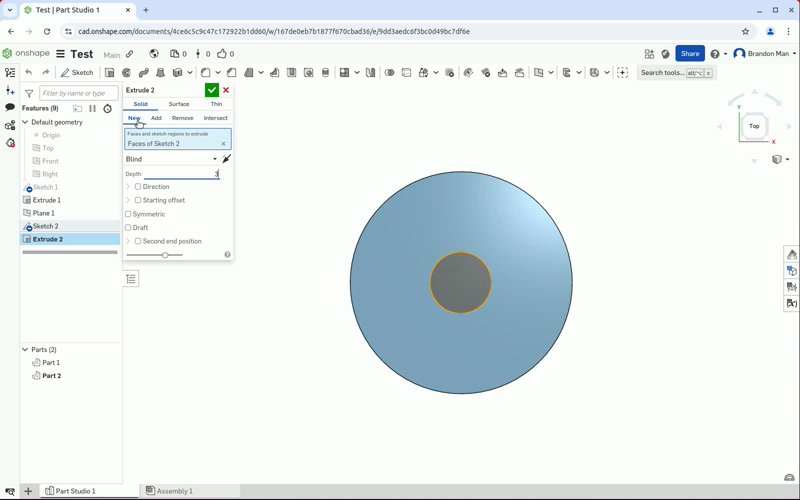
key(enter)
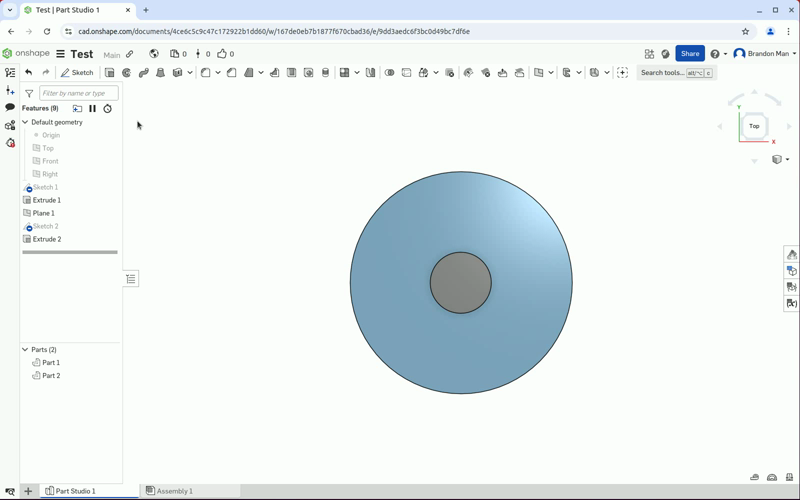
key(shift+h)
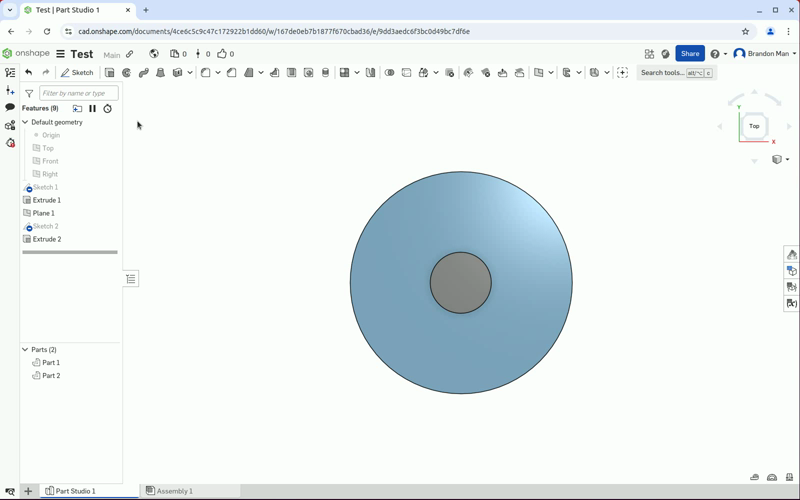
key(shift+h)
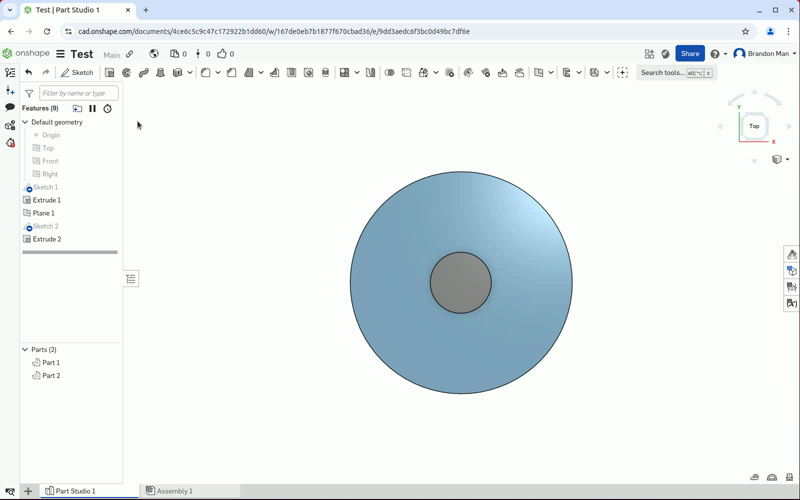
key(shift+7)
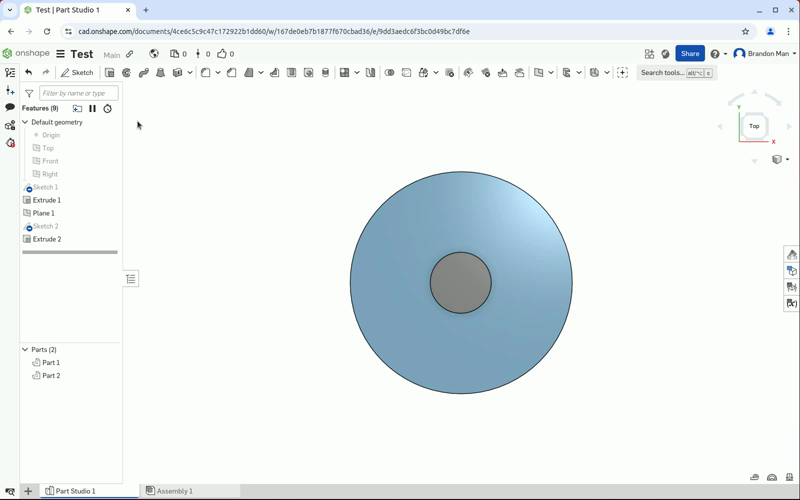
key(up, 3)
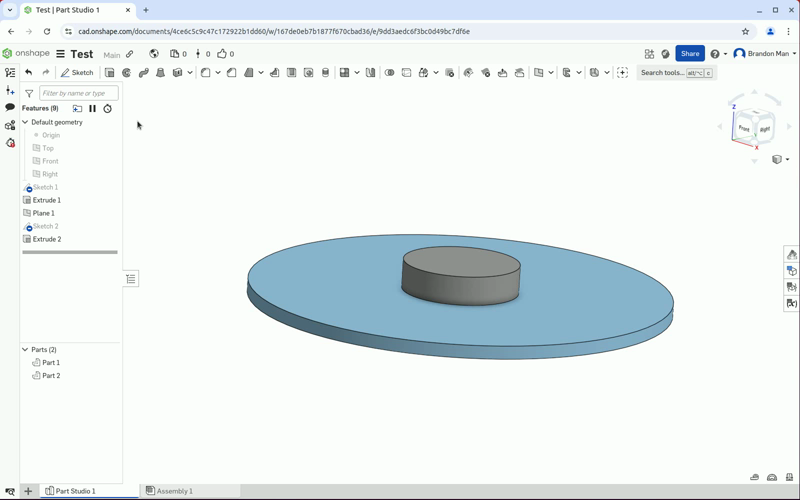
key(left, 3)
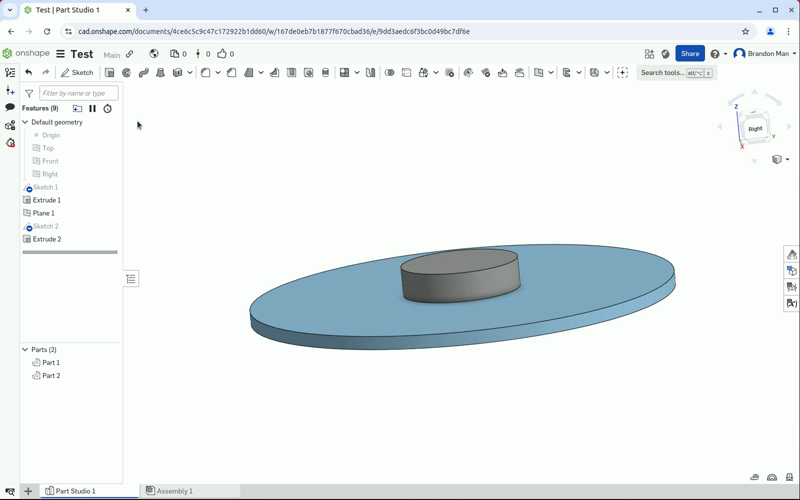
key(right, 3)
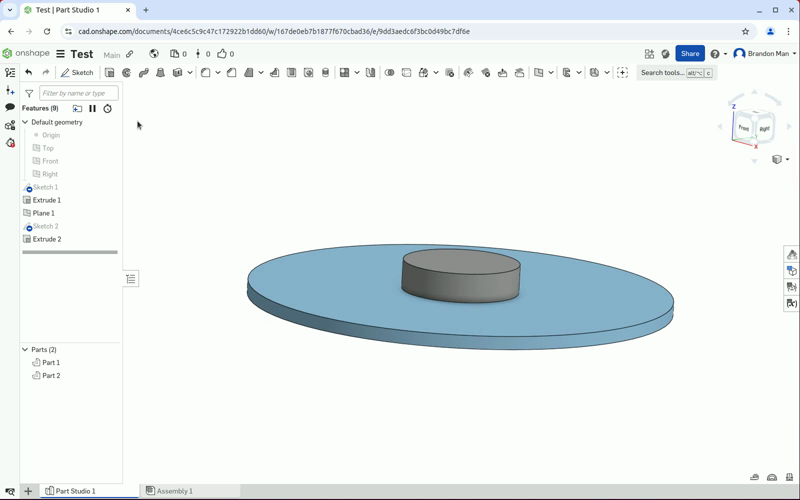
key(down, 3)
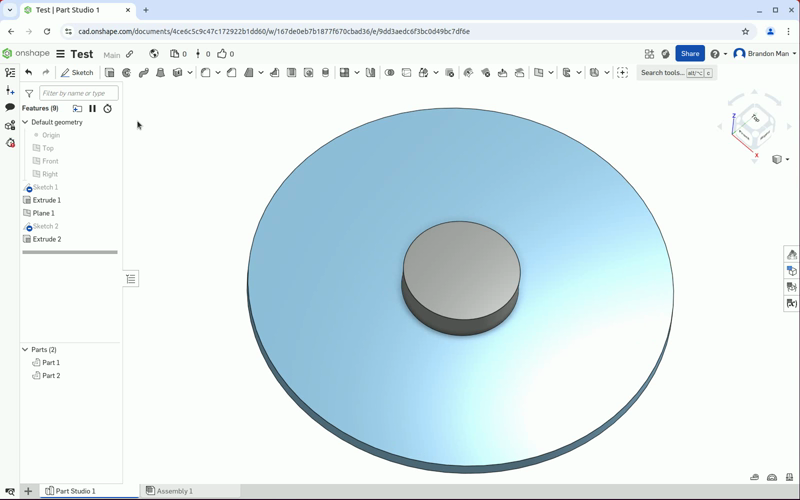
mouse_move(73, 189)
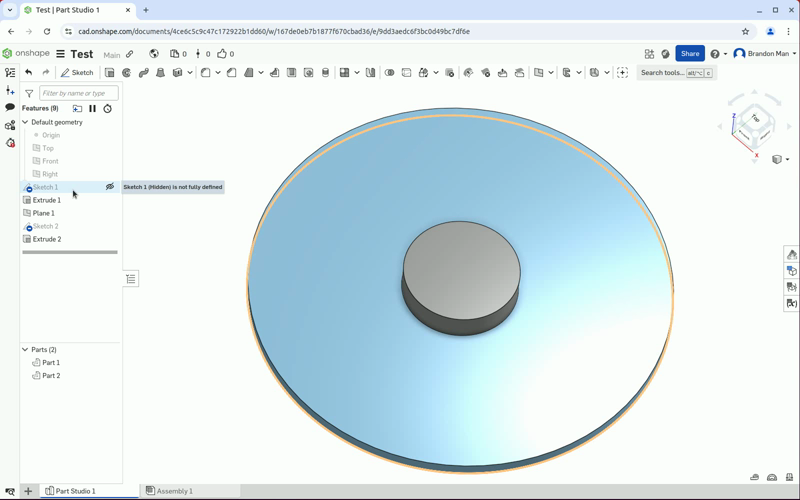
click(73, 189)